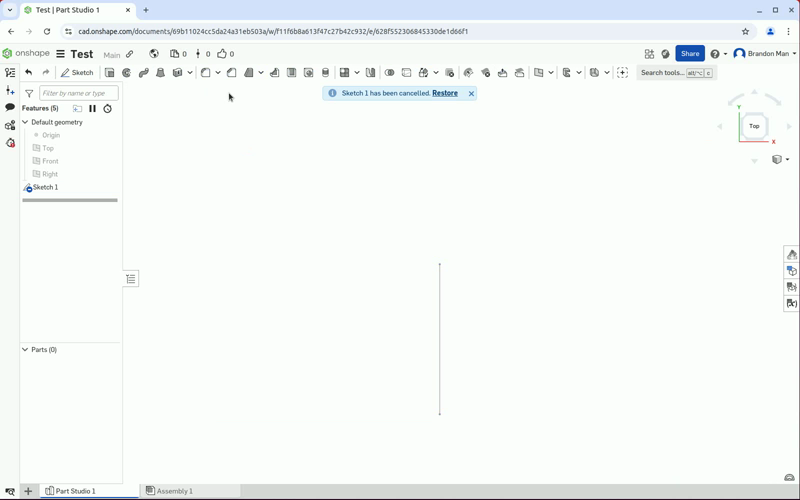
key(shift+h)
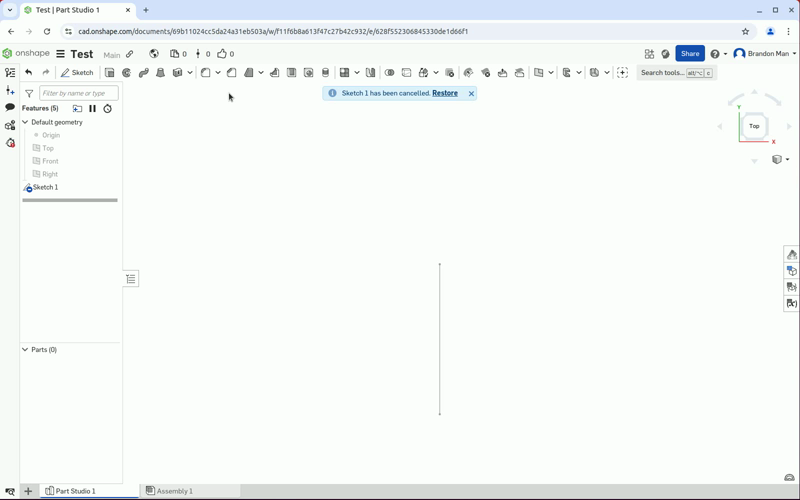
key(shift+s)
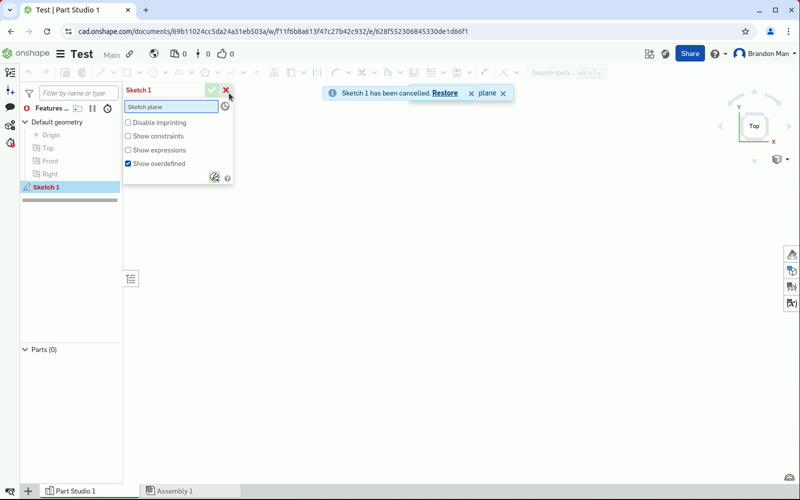
mouse_move(73, 150)
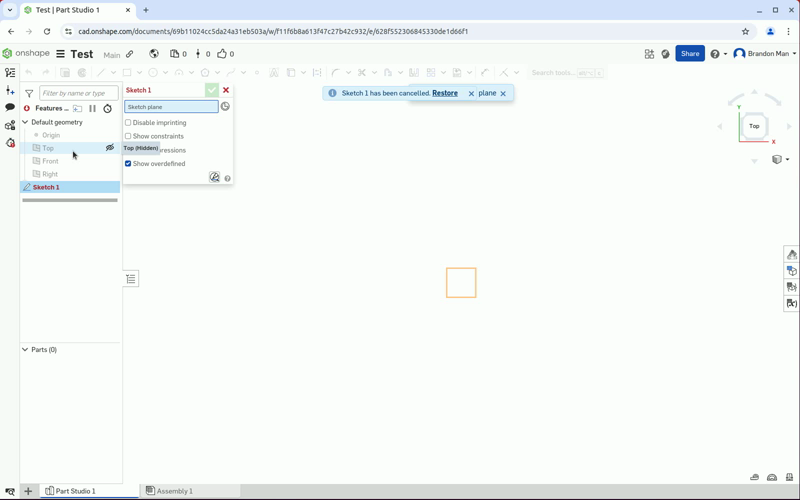
click(73, 150)
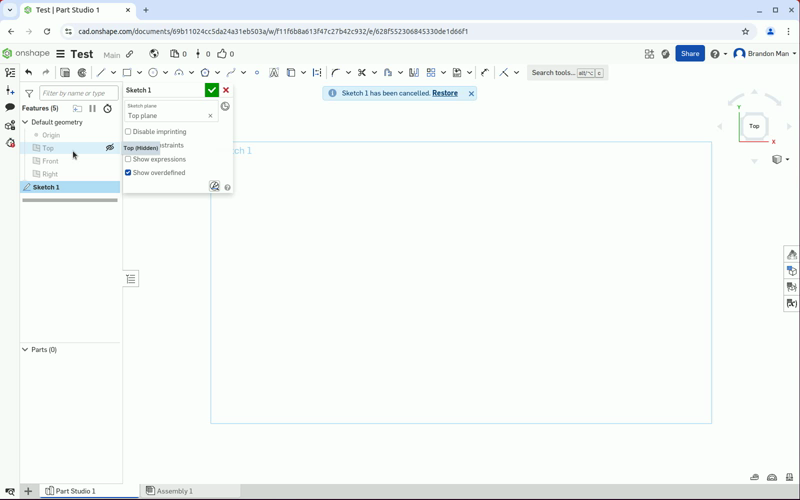
mouse_move(73, 352)
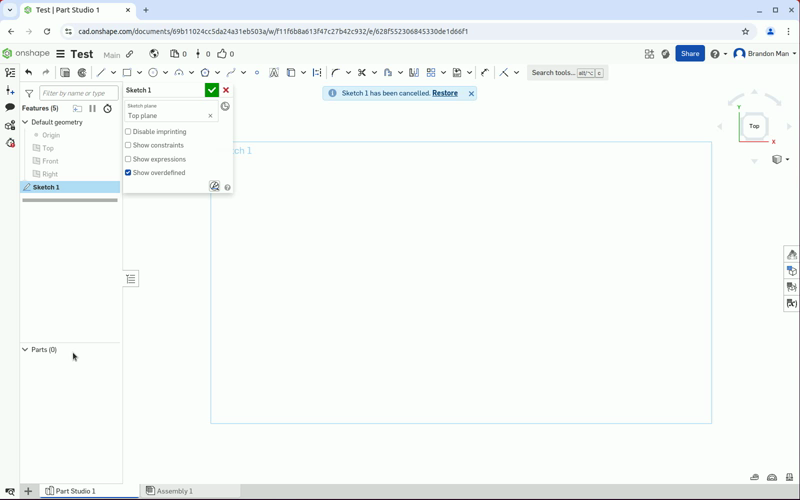
key(y)
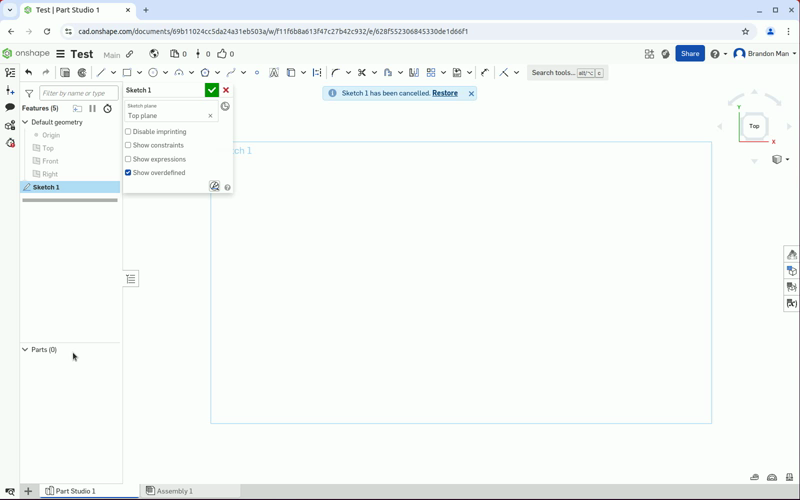
key(c)
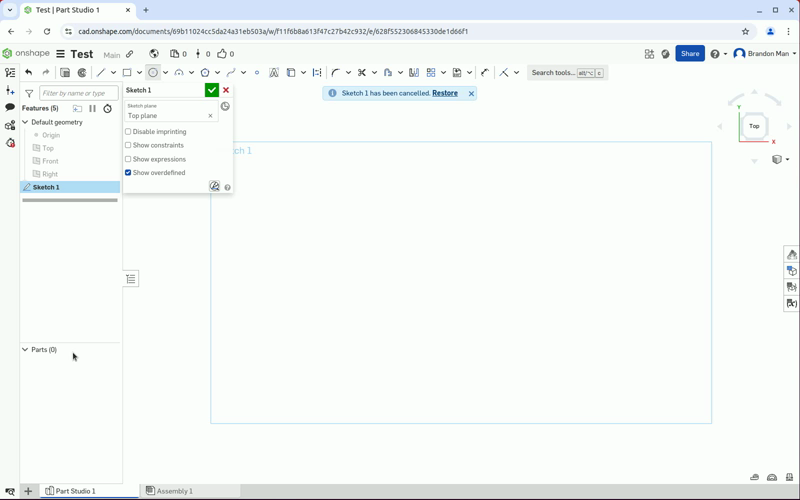
key_down(shift)
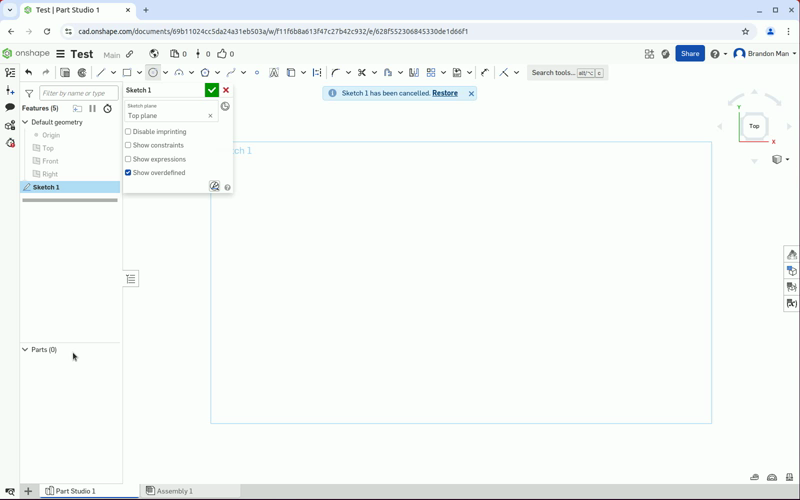
mouse_move(461, 282)
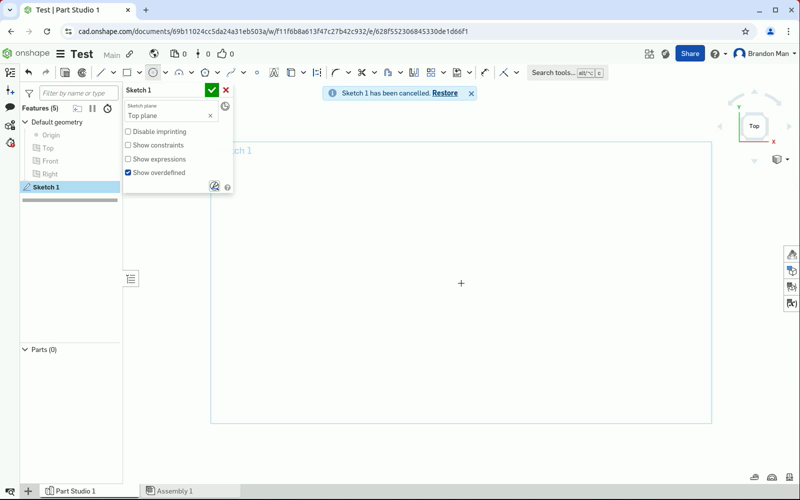
click(461, 282)
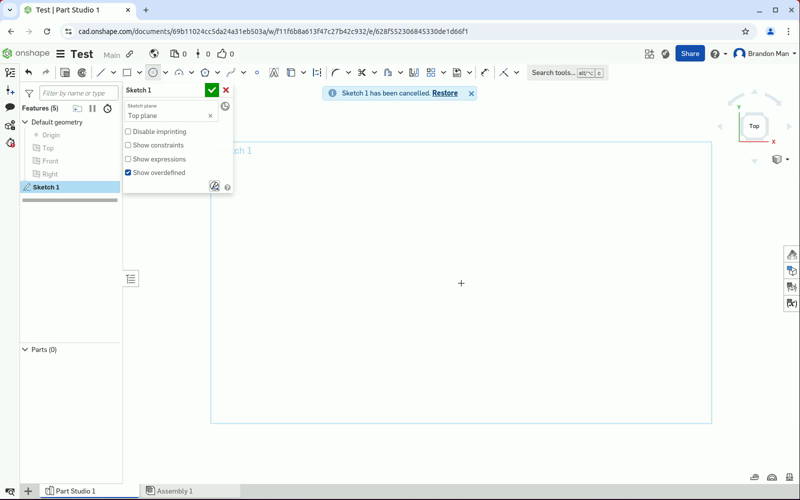
key_up(shift)
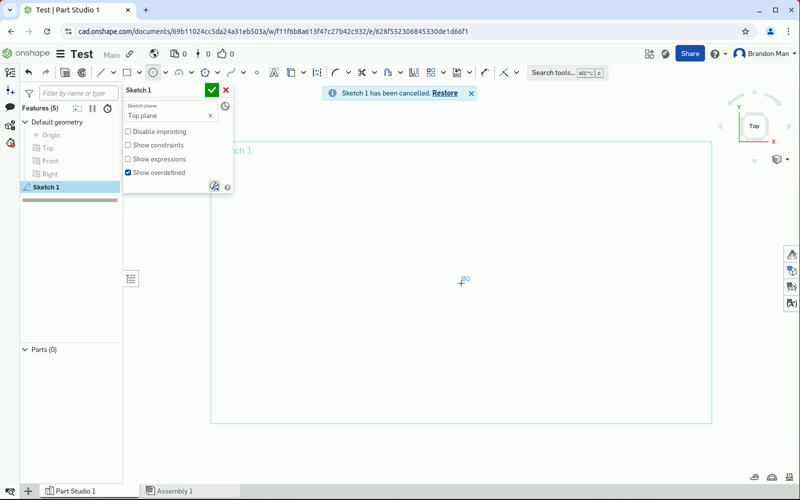
mouse_move(517, 282)
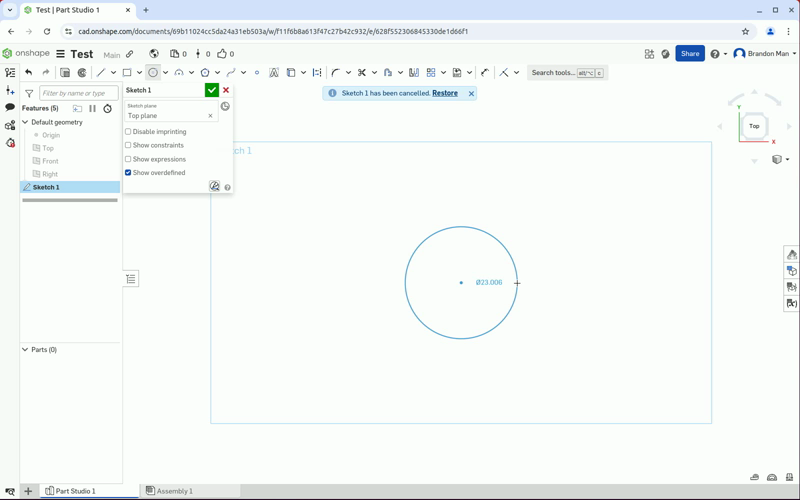
click(517, 282)
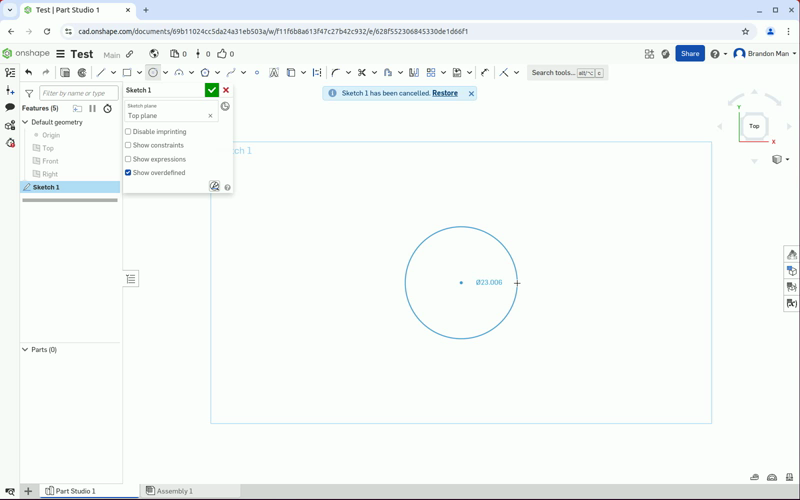
key(esc)
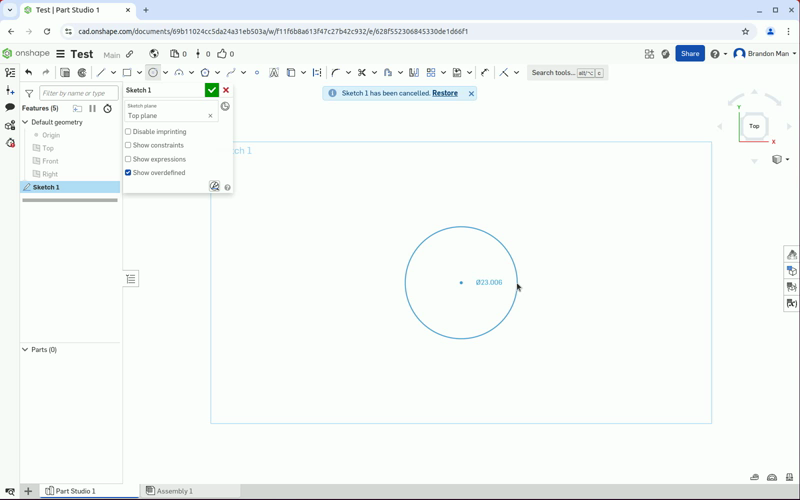
key(c)
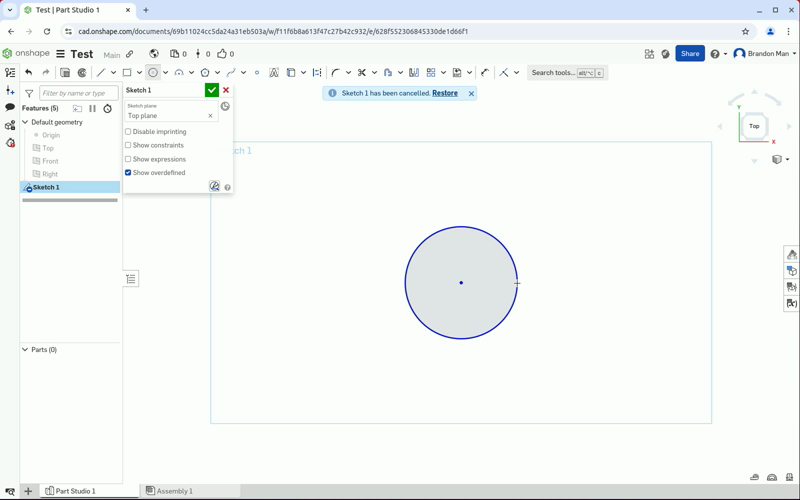
key_down(shift)
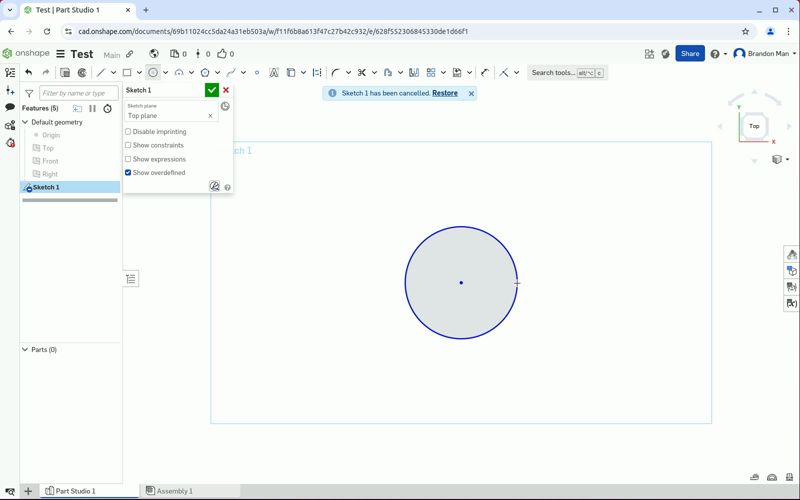
mouse_move(461, 282)
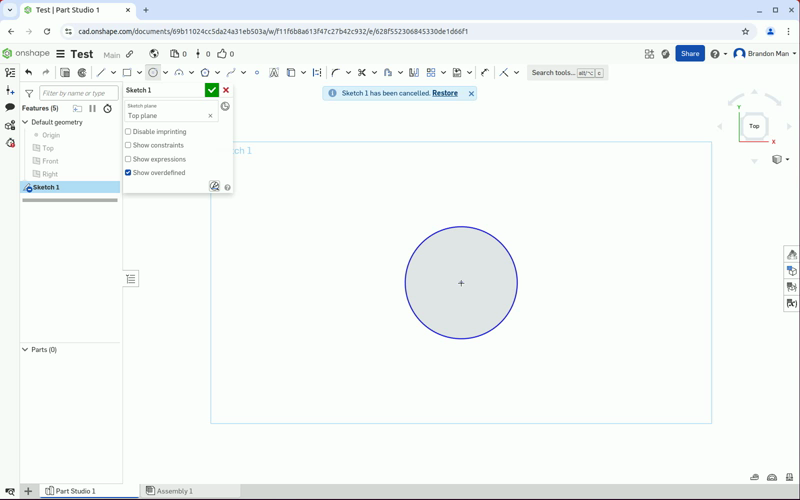
click(461, 282)
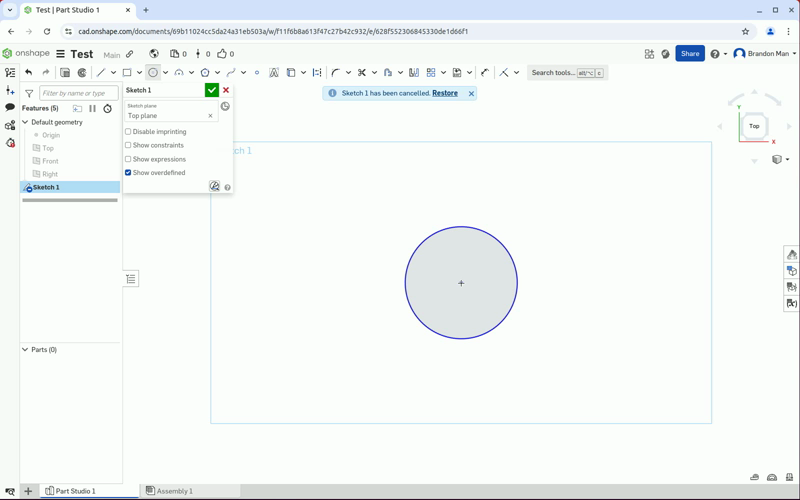
key_up(shift)
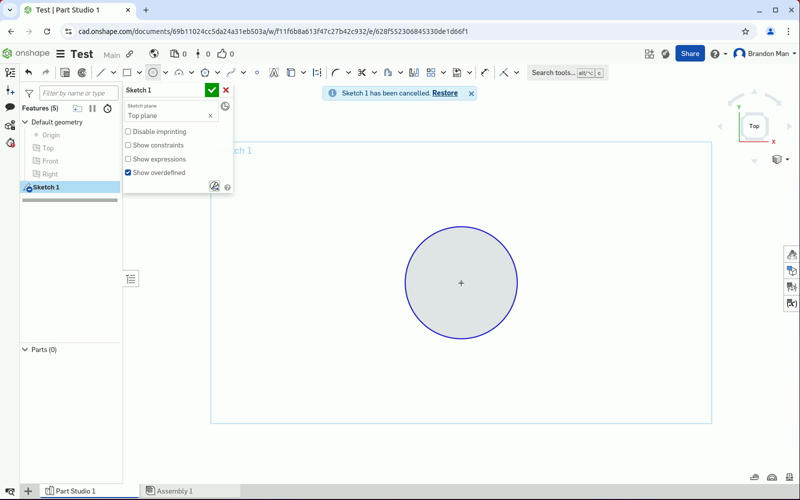
mouse_move(498, 282)
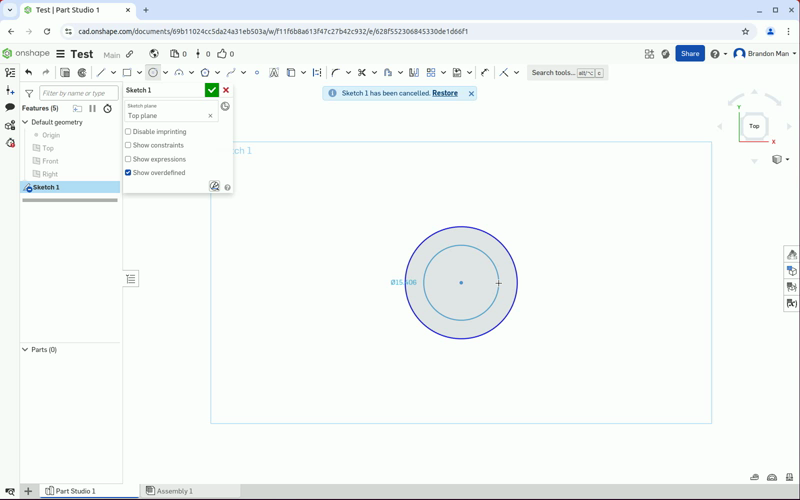
click(498, 282)
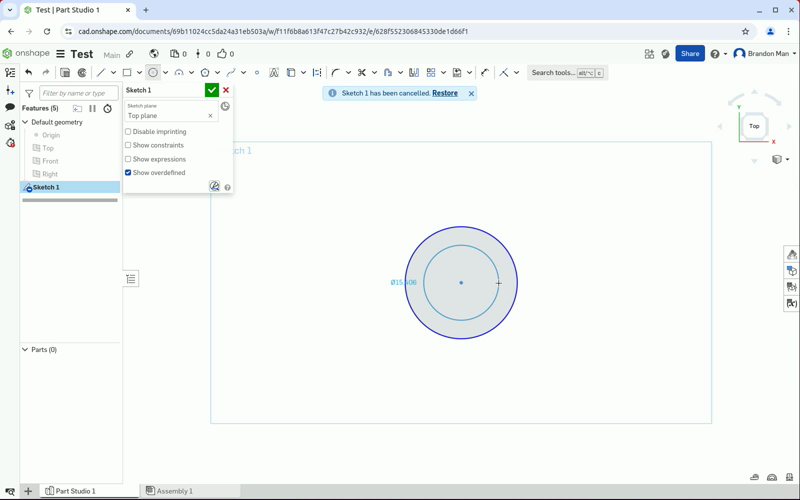
key(esc)
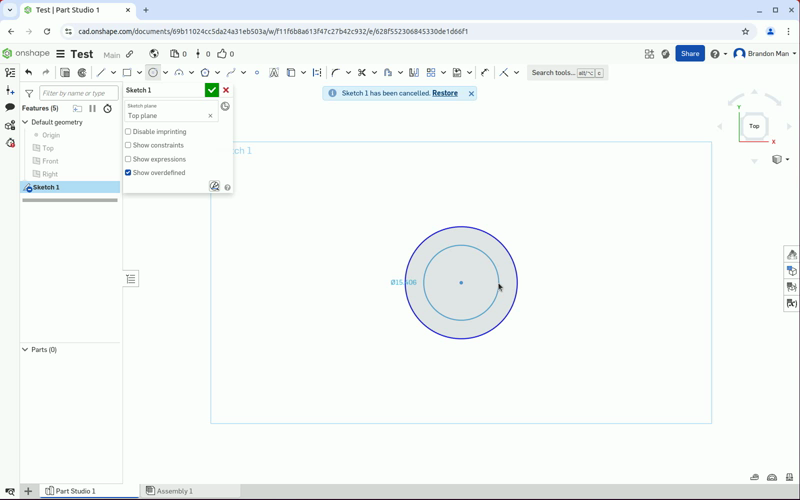
mouse_move(418, 271)
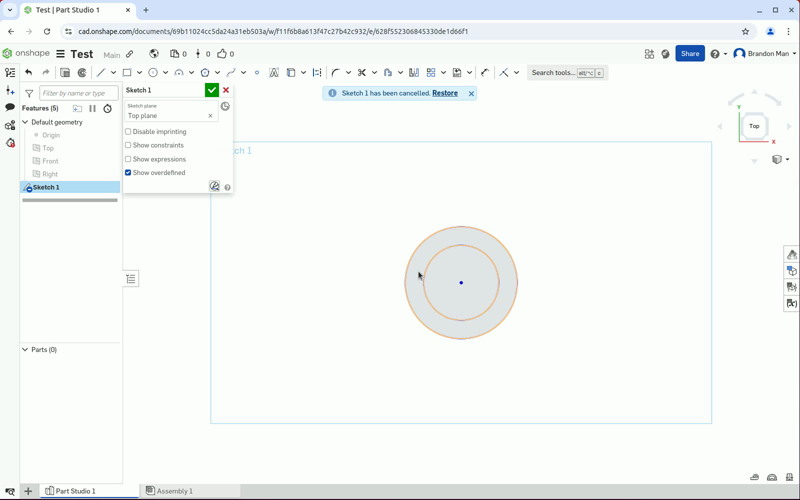
click(418, 271)
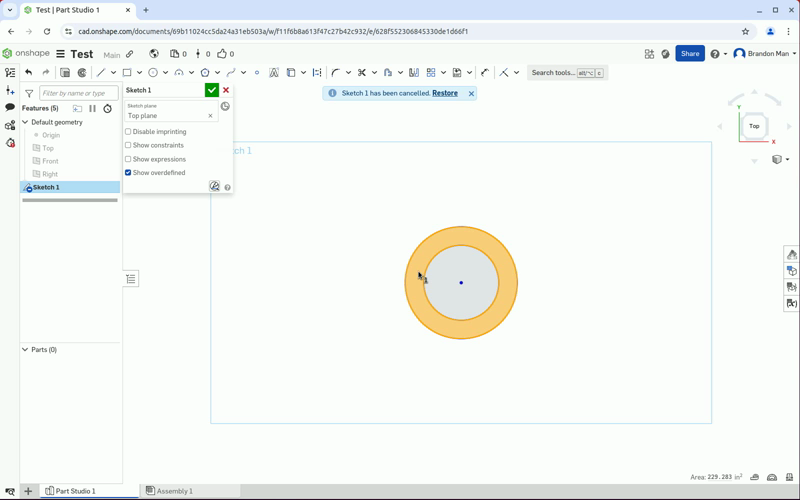
mouse_move(73, 352)
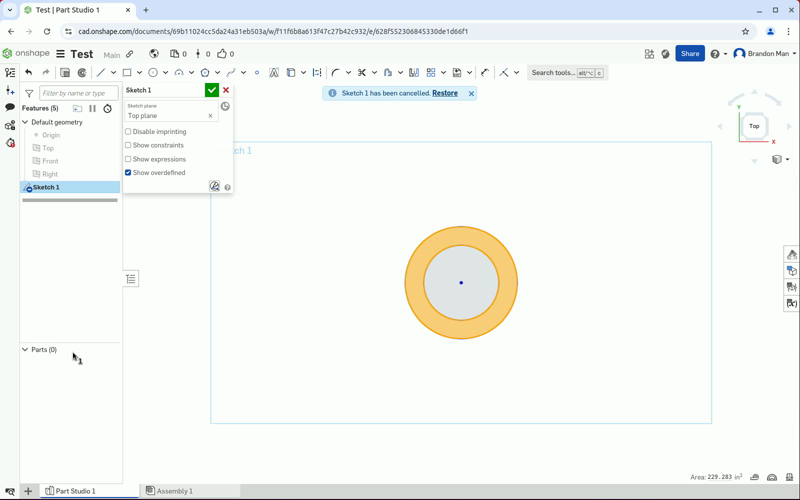
key(shift+y)
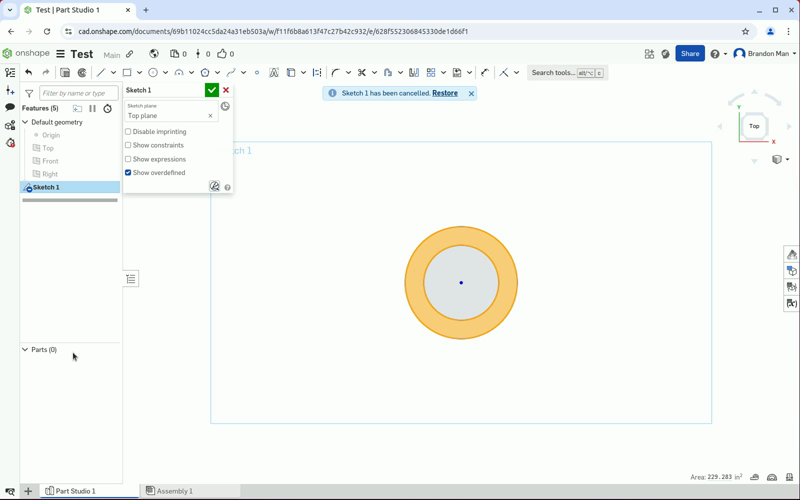
key(shift+e)
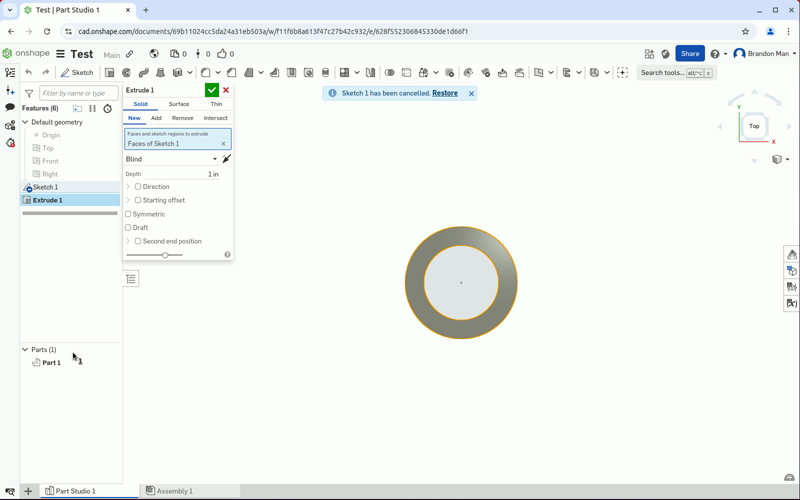
mouse_move(143, 106)
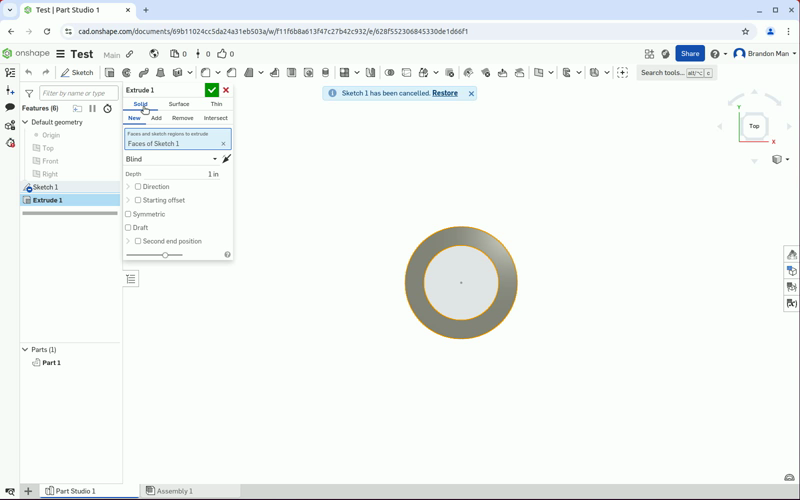
click(143, 106)
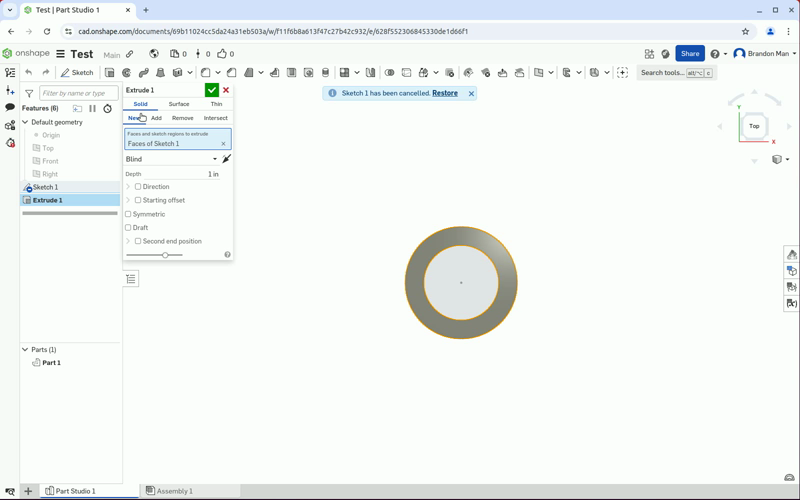
mouse_move(137, 120)
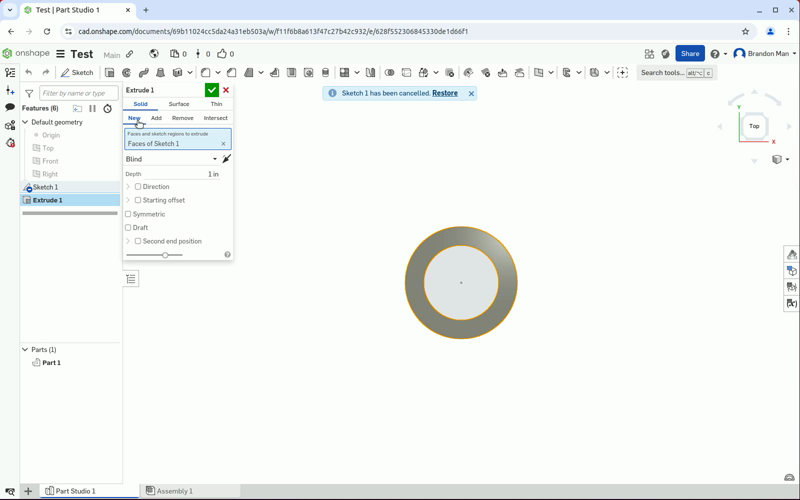
click(137, 120)
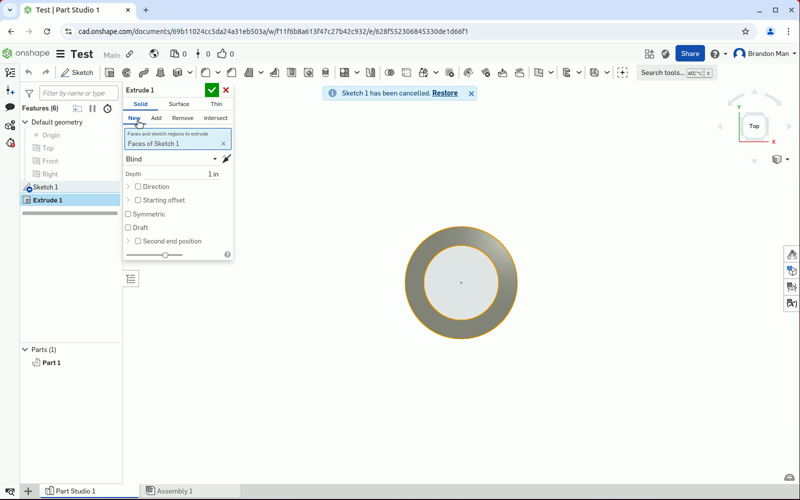
key(tab, 4)
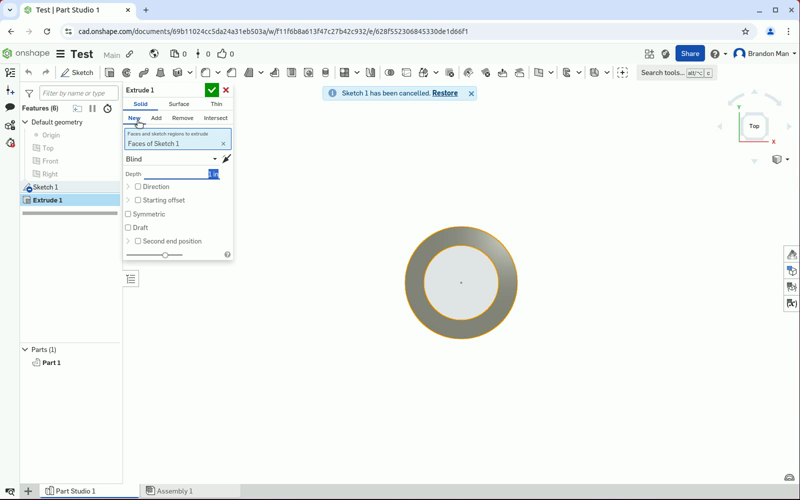
text(46.216)
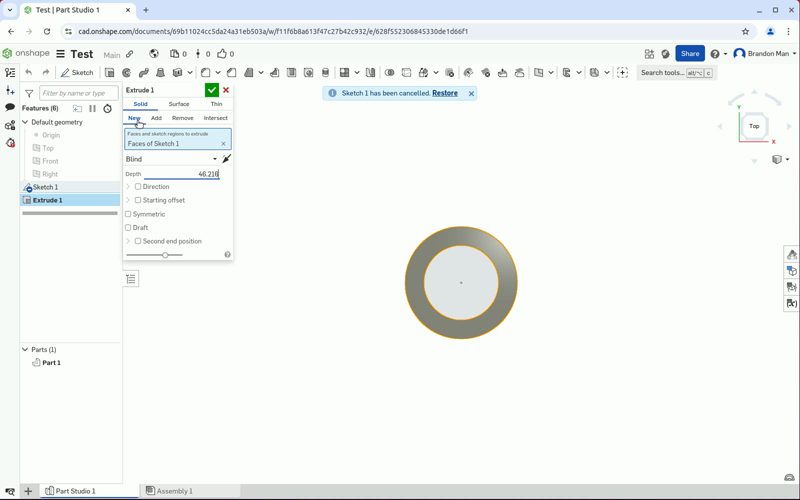
key(tab, 3)
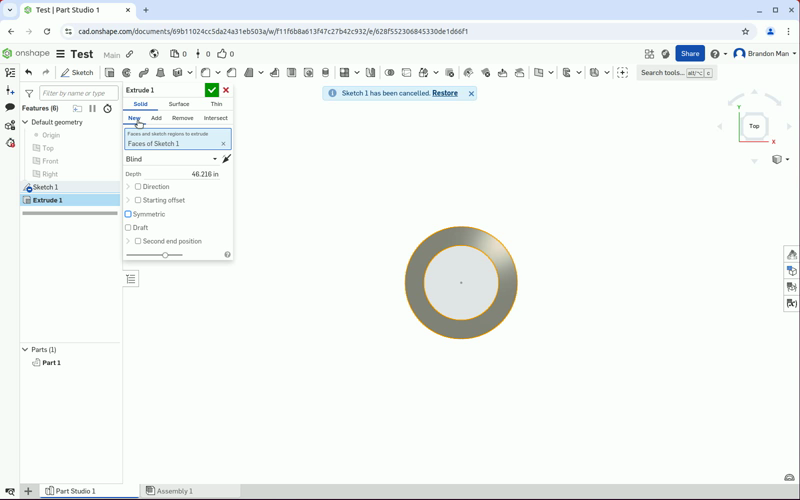
key(space)
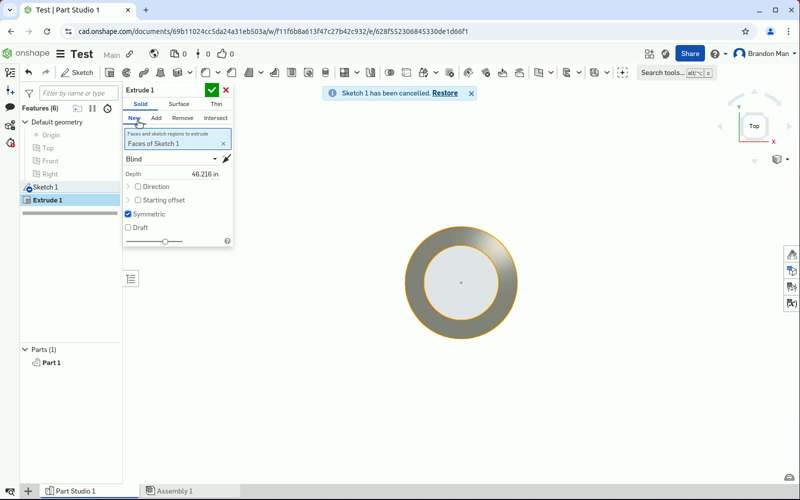
key(enter)
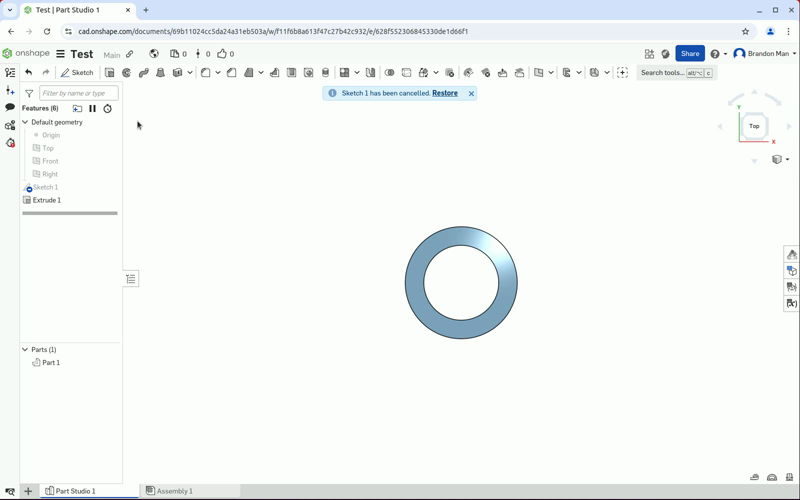
key(shift+h)
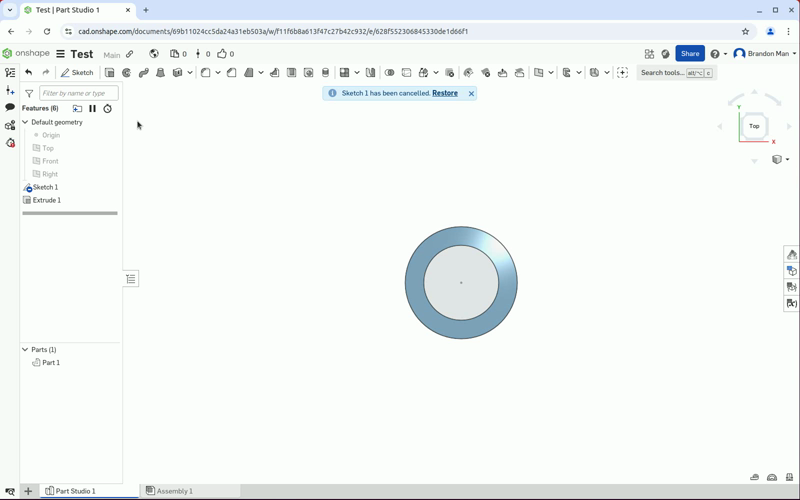
key(shift+h)
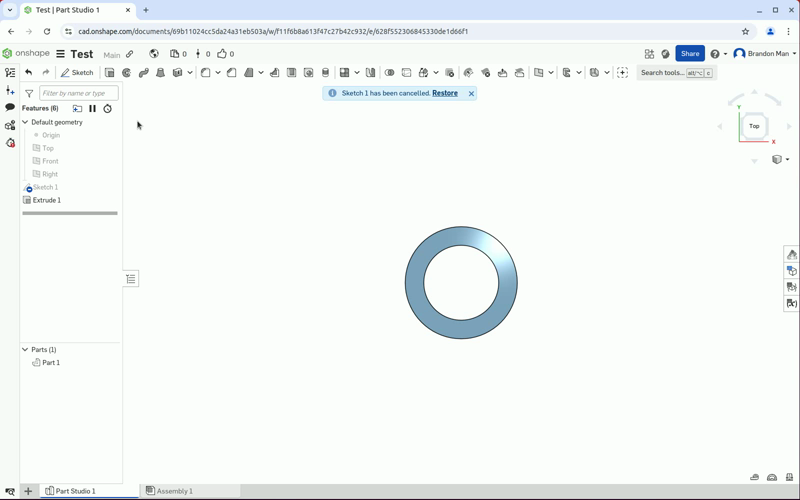
mouse_move(73, 189)
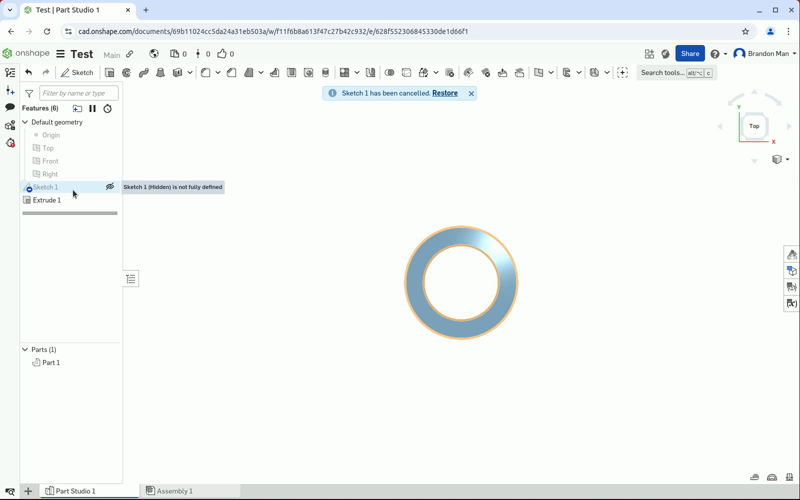
click(73, 189)
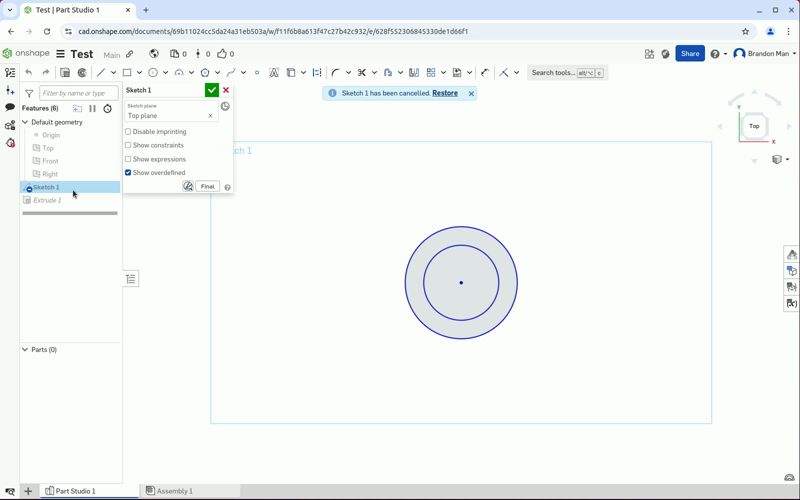
mouse_move(229, 92)
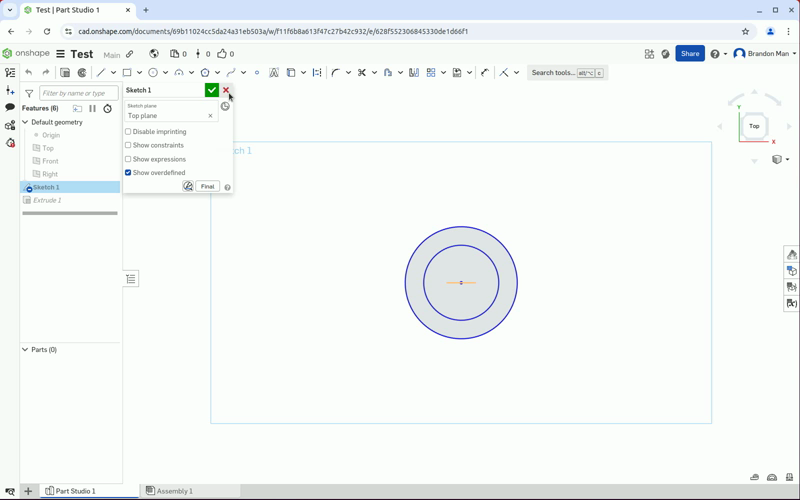
click(229, 92)
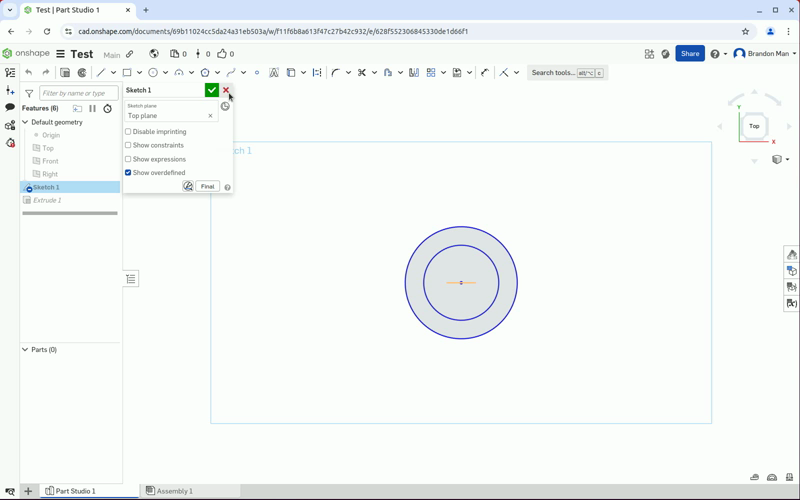
key(shift+s)
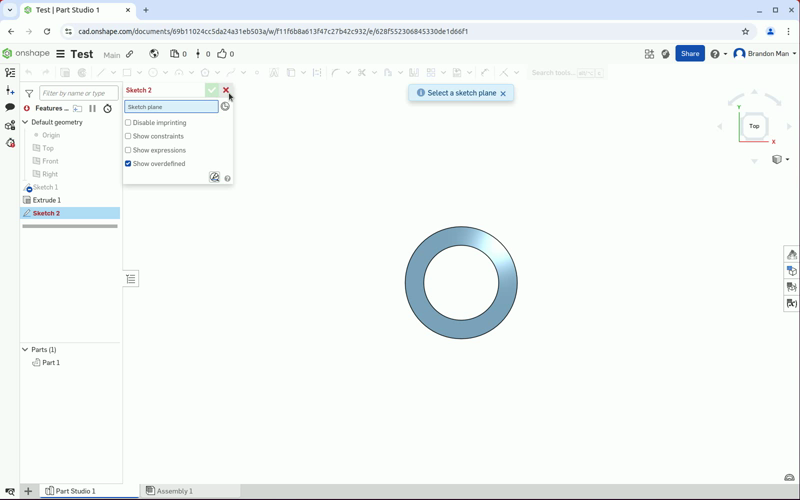
mouse_move(73, 150)
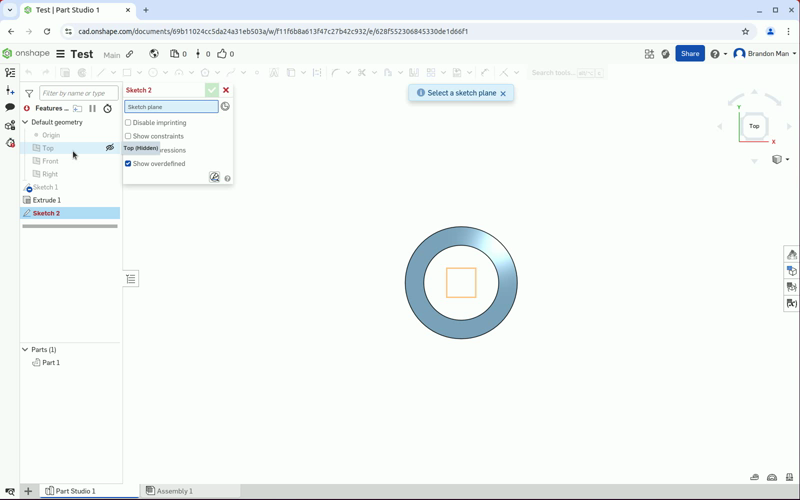
click(73, 150)
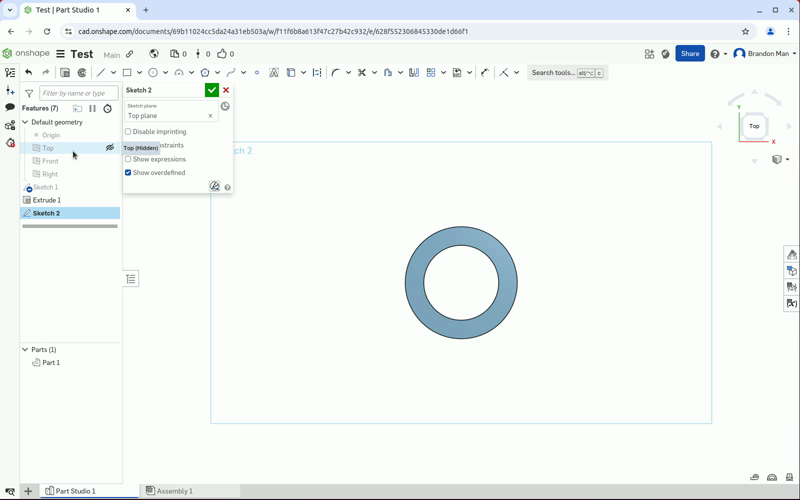
mouse_move(73, 352)
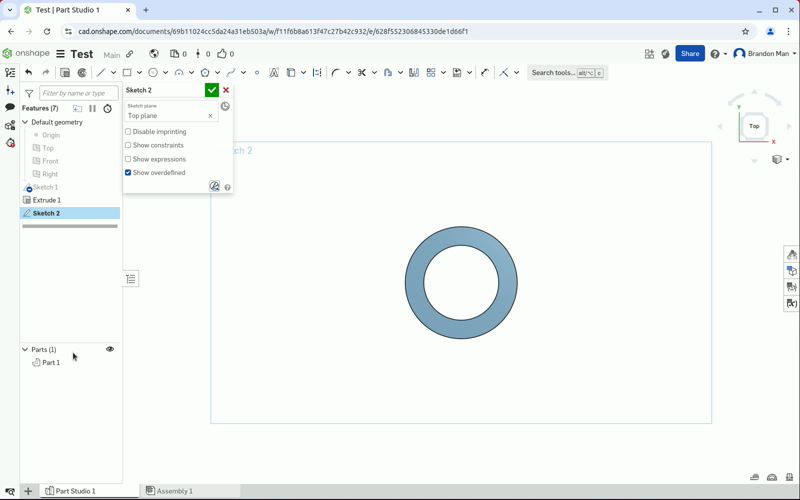
key(y)
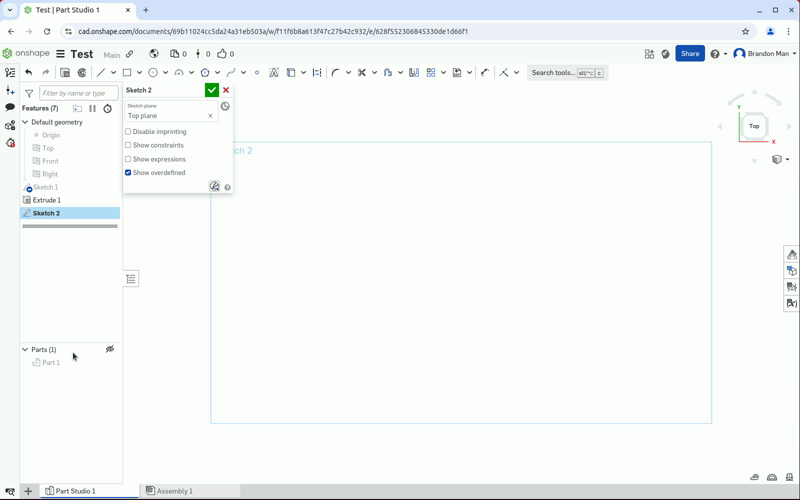
key(c)
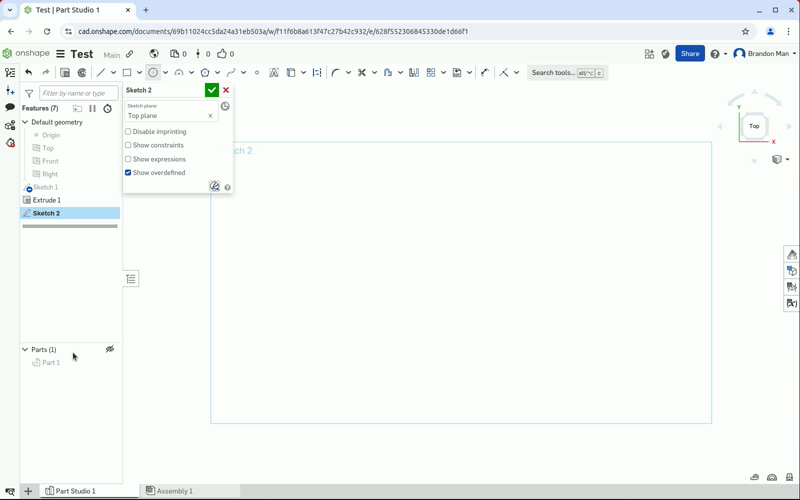
key_down(shift)
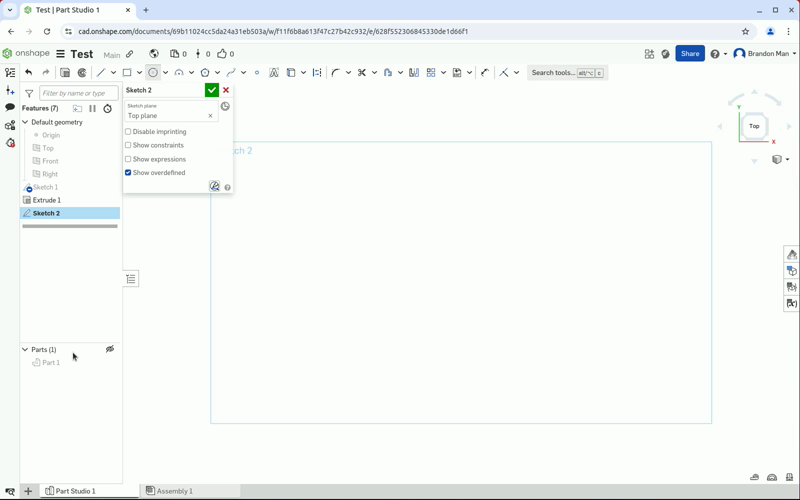
mouse_move(460, 282)
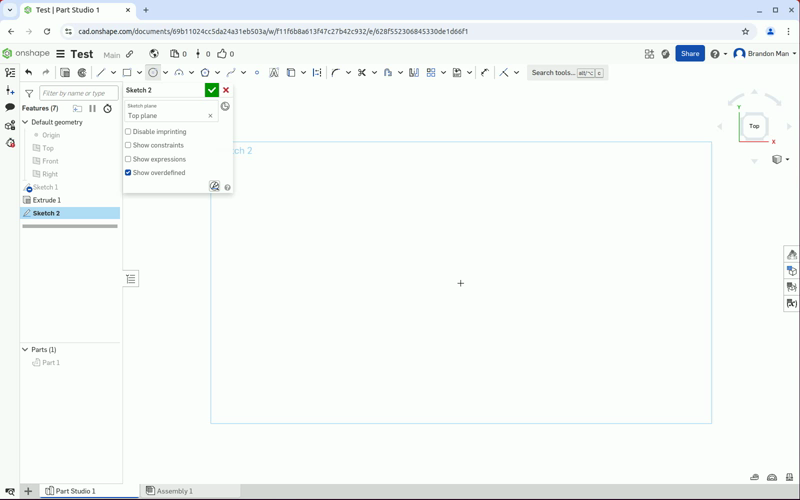
click(460, 282)
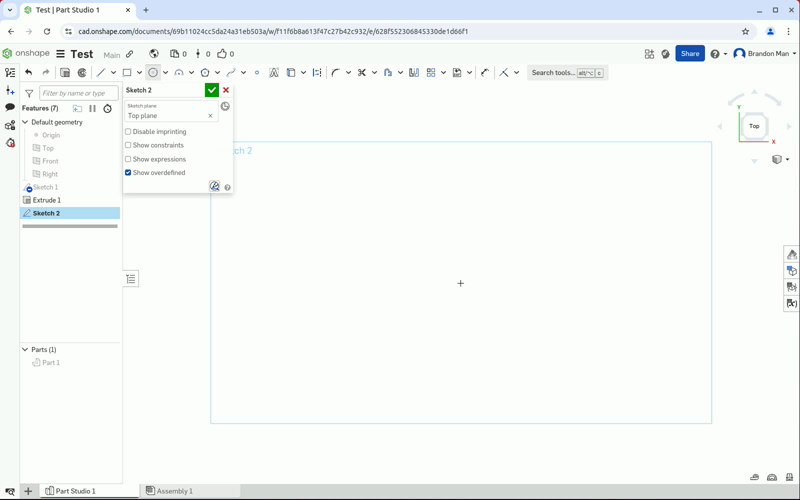
key_up(shift)
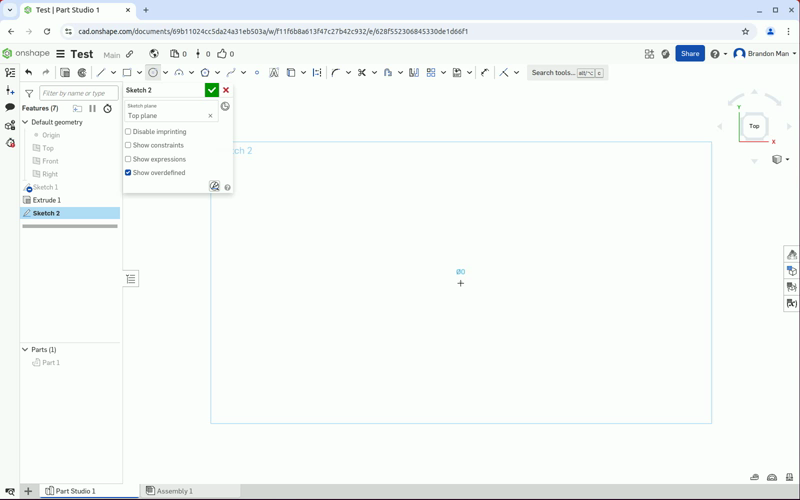
mouse_move(532, 282)
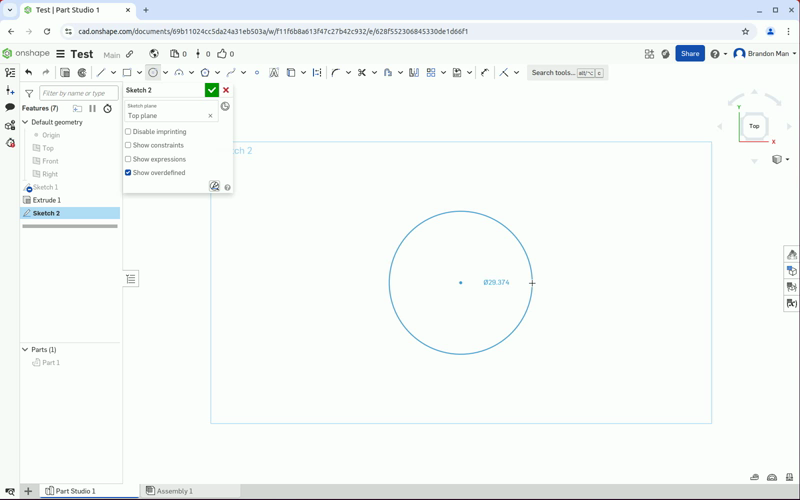
click(532, 282)
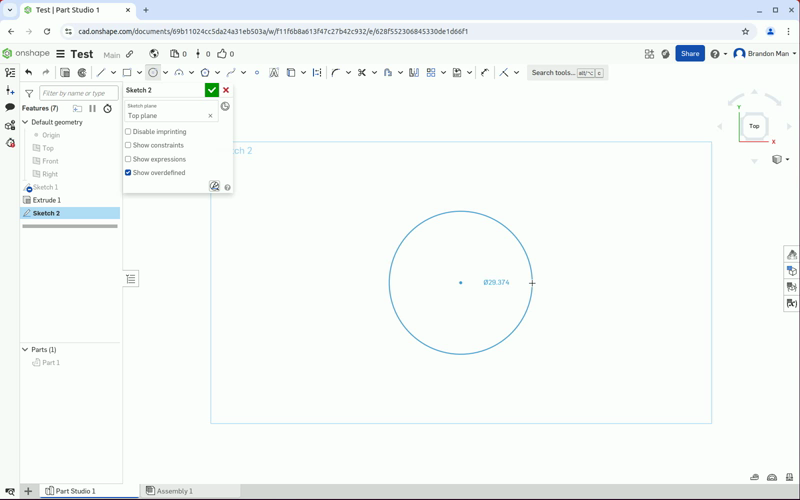
key(esc)
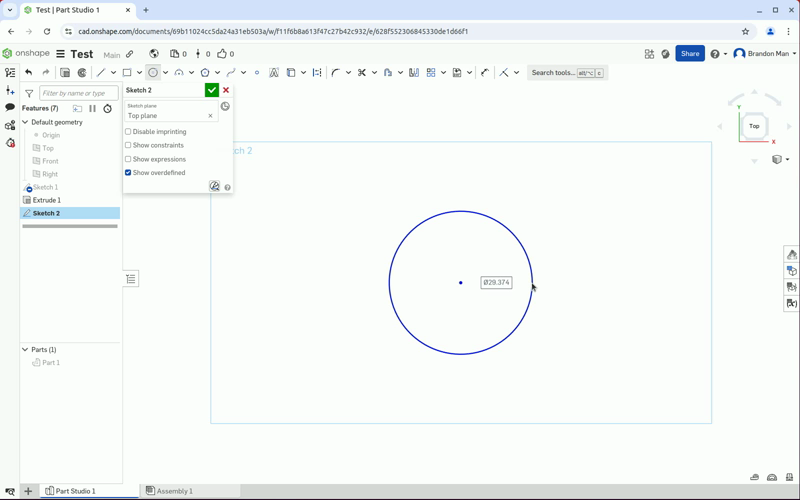
key(c)
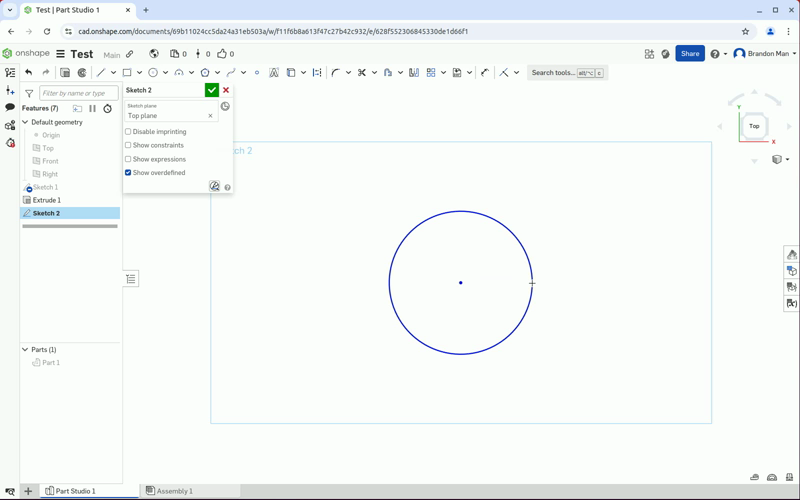
key_down(shift)
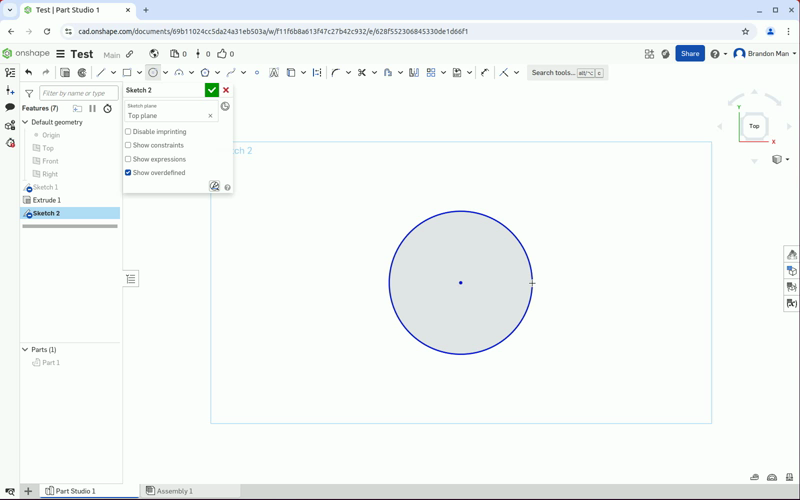
mouse_move(460, 282)
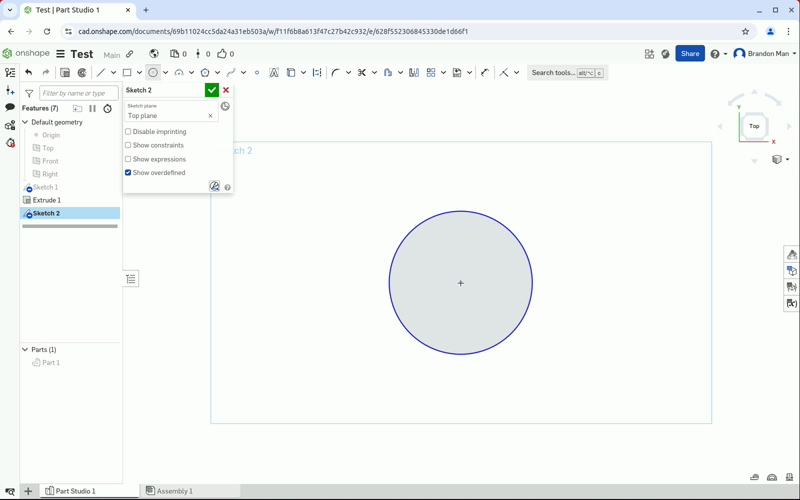
click(460, 282)
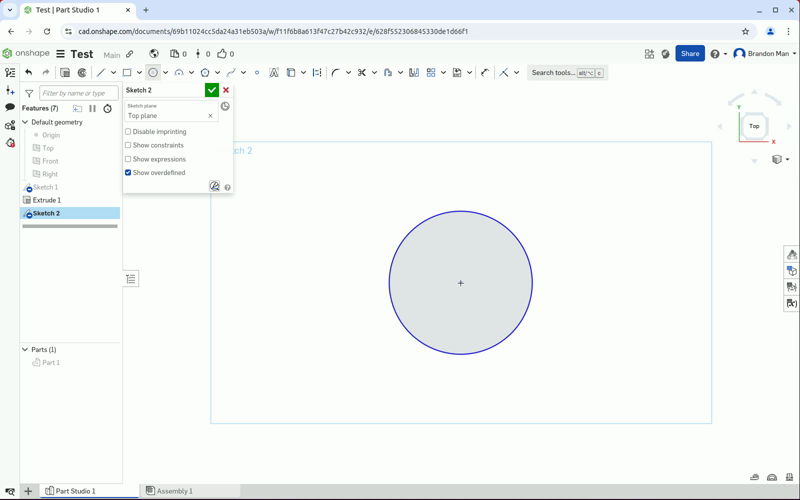
key_up(shift)
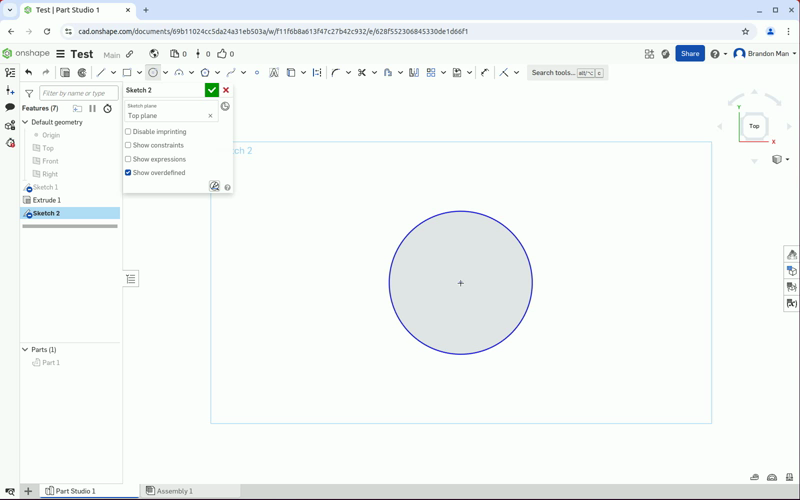
mouse_move(516, 282)
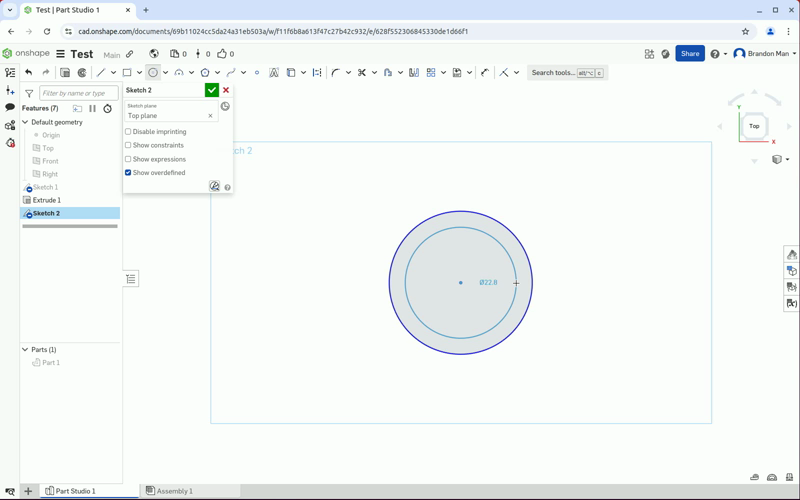
click(516, 282)
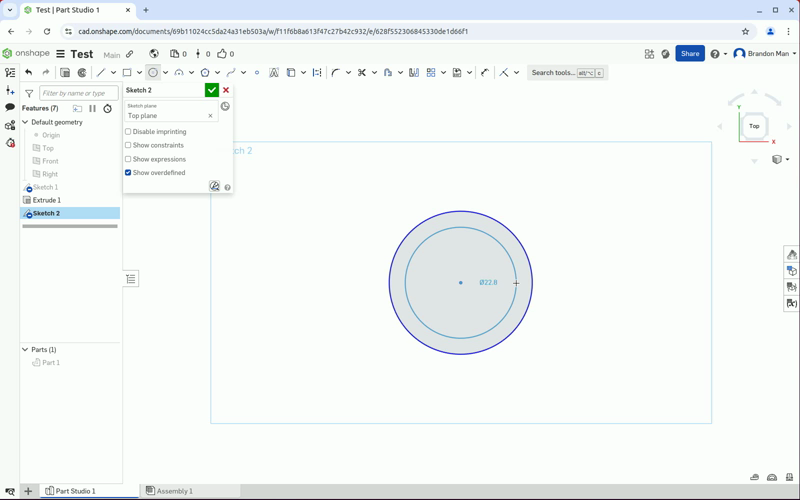
key(esc)
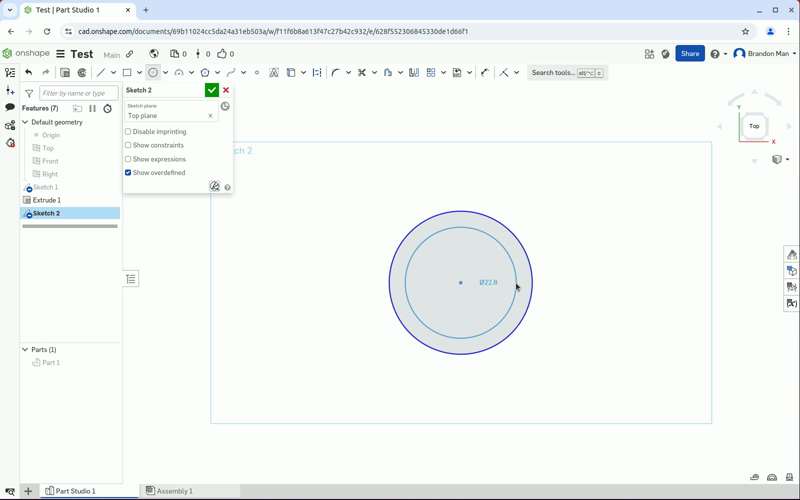
mouse_move(436, 220)
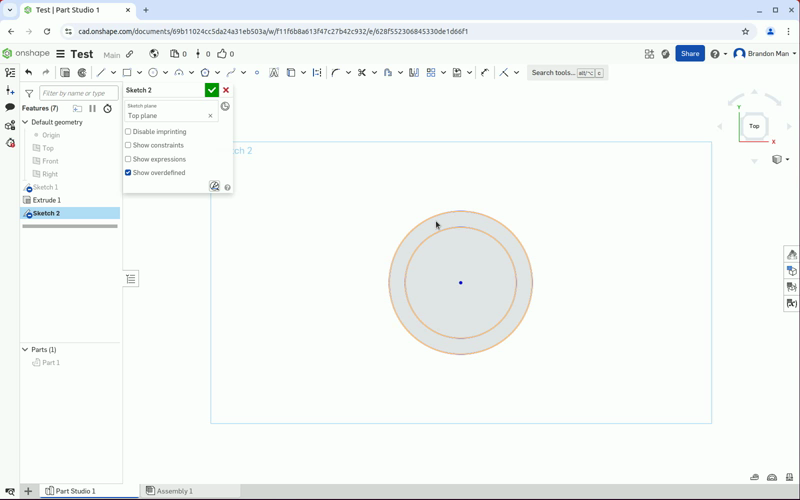
click(436, 220)
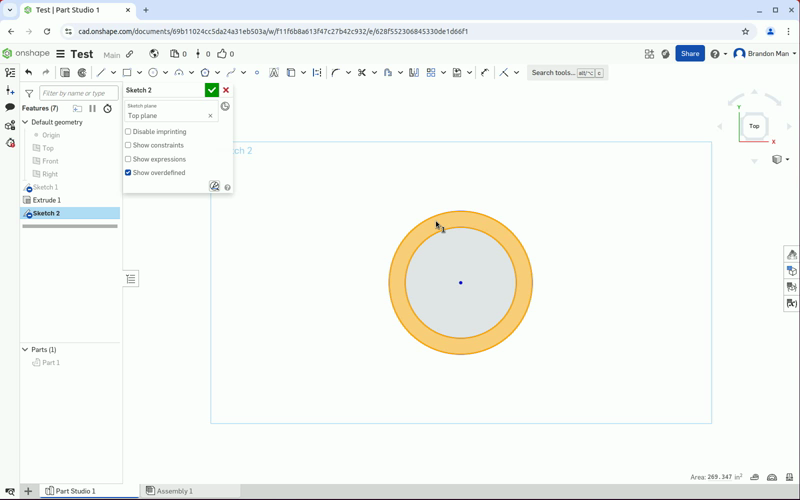
mouse_move(73, 352)
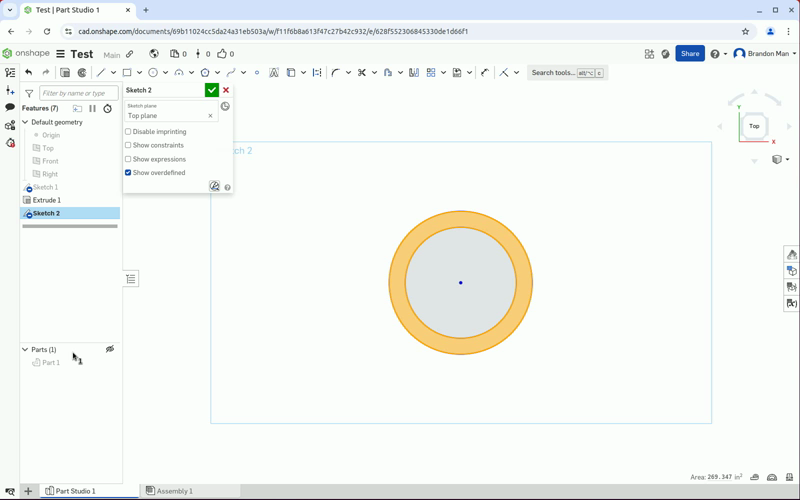
key(shift+y)
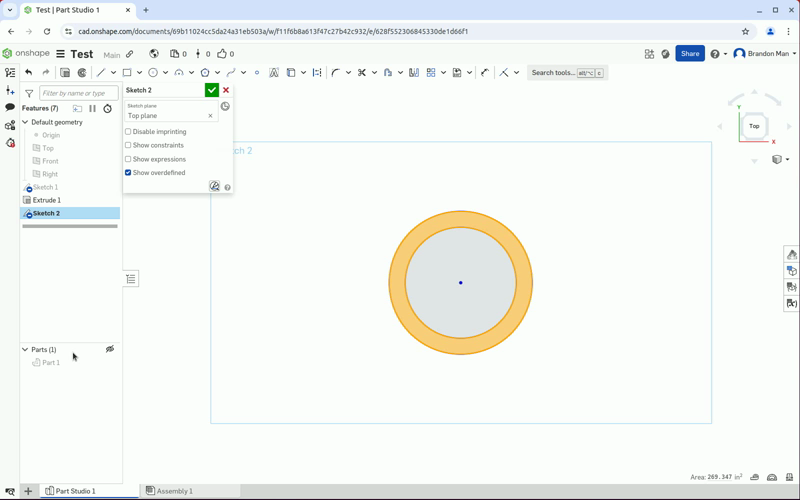
key(shift+e)
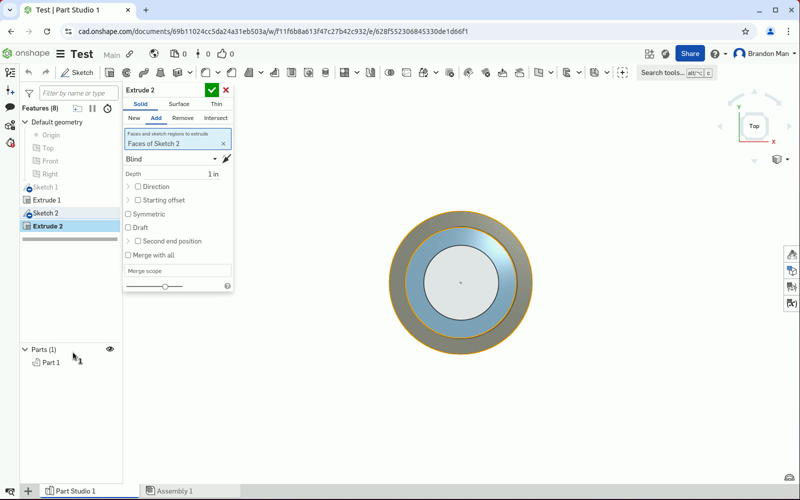
mouse_move(143, 106)
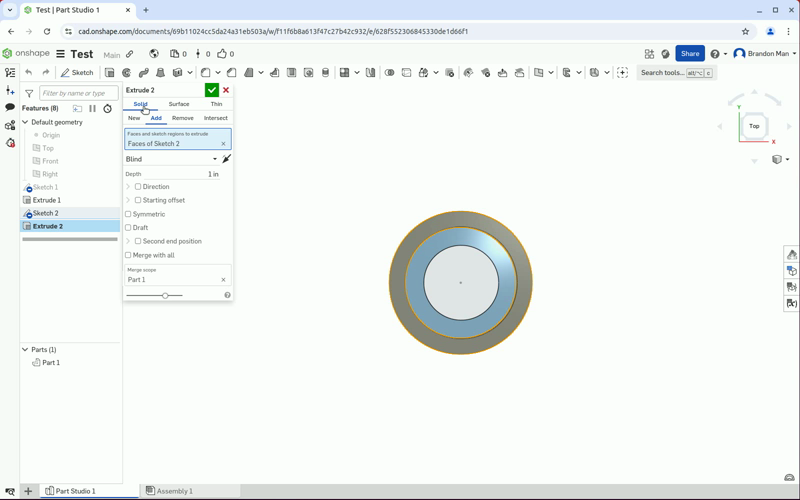
click(143, 106)
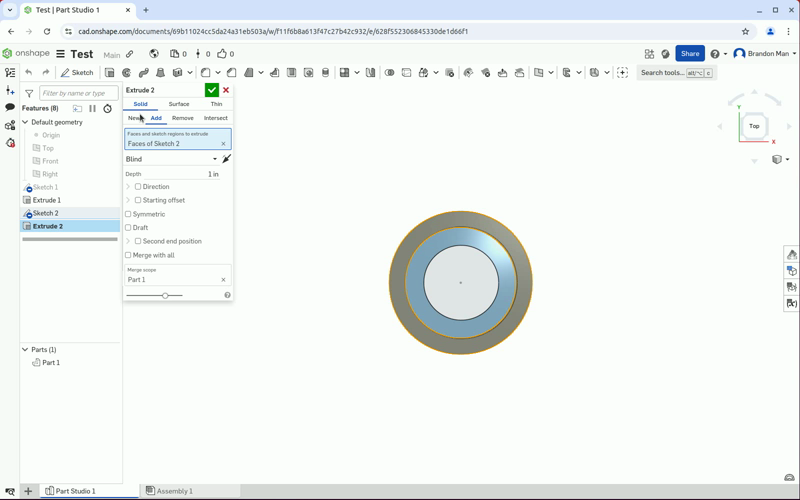
mouse_move(137, 120)
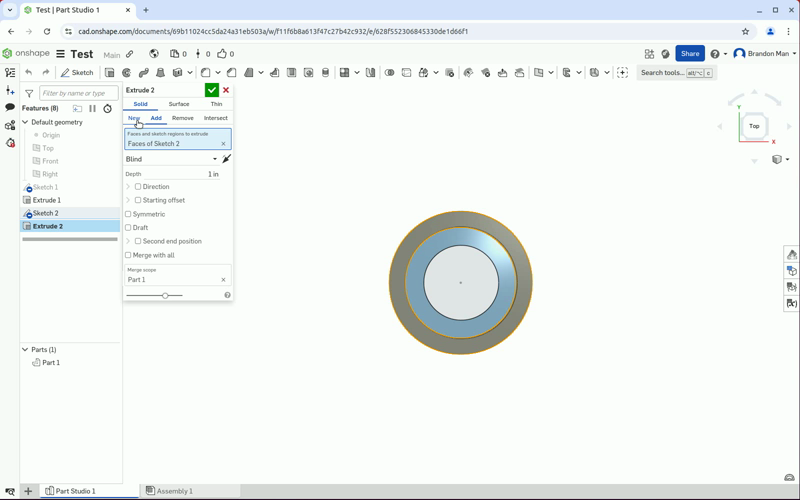
click(137, 120)
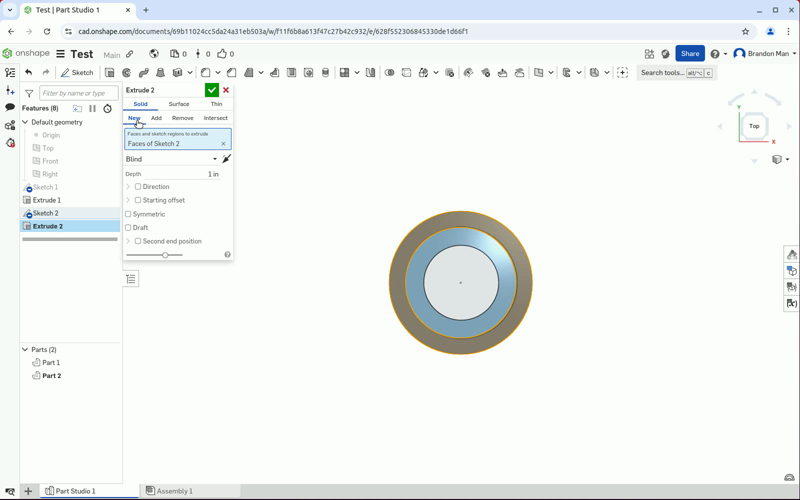
key(tab, 4)
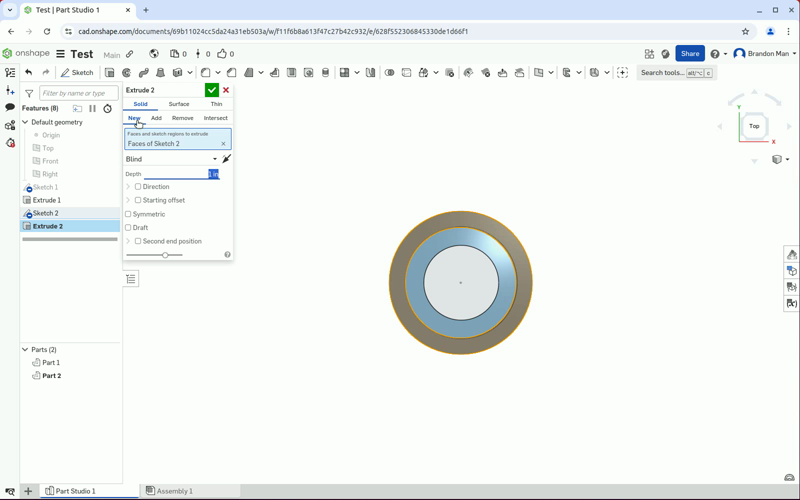
text(45.254)
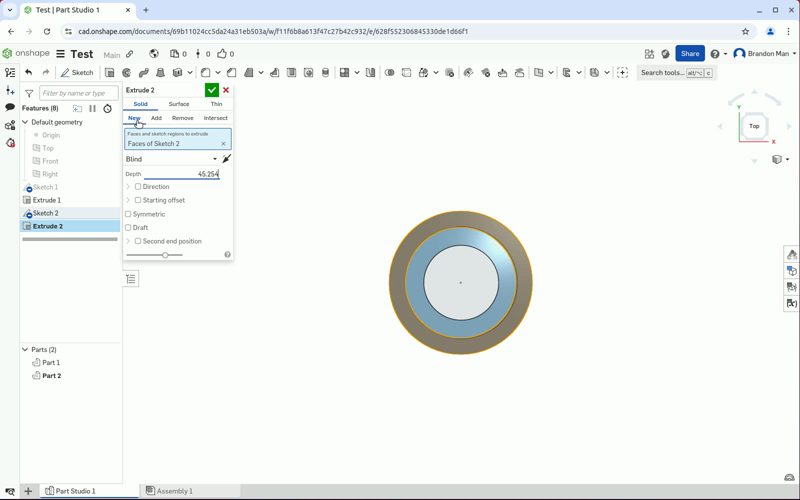
key(tab, 3)
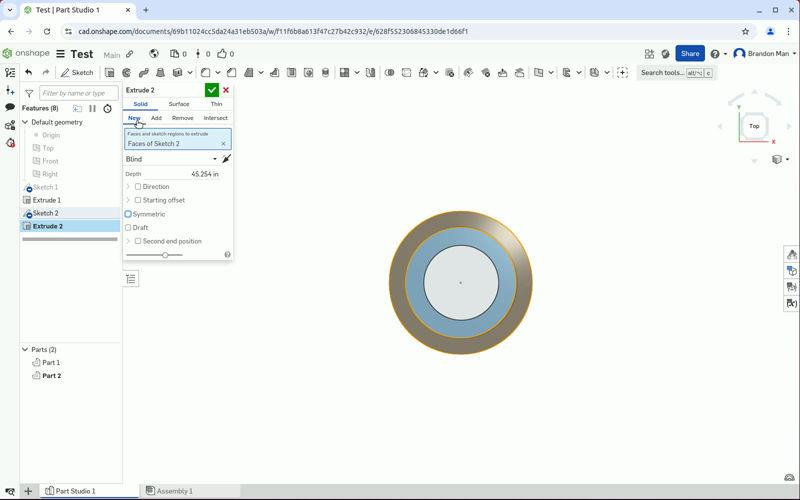
key(space)
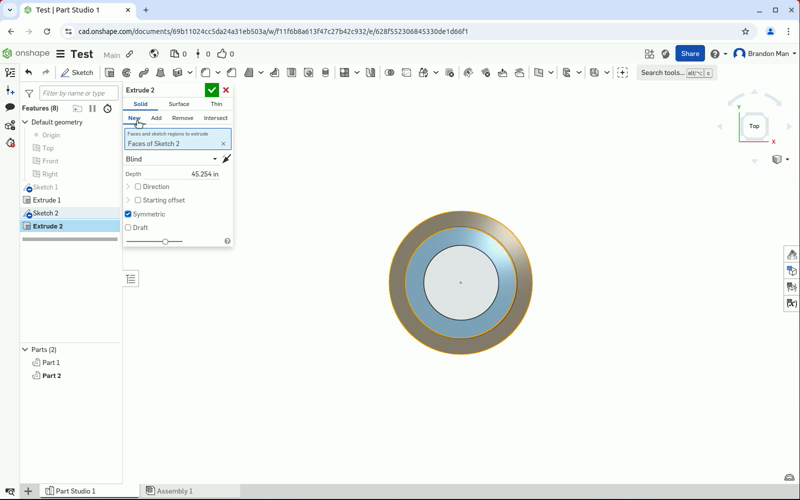
key(enter)
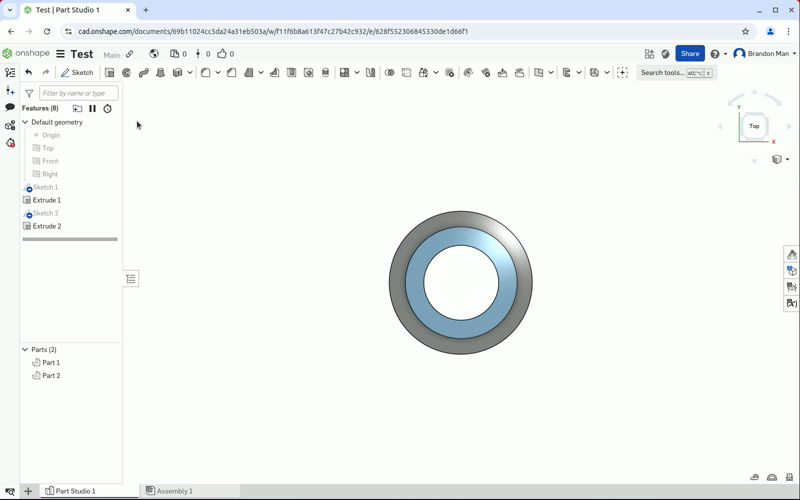
key(shift+h)
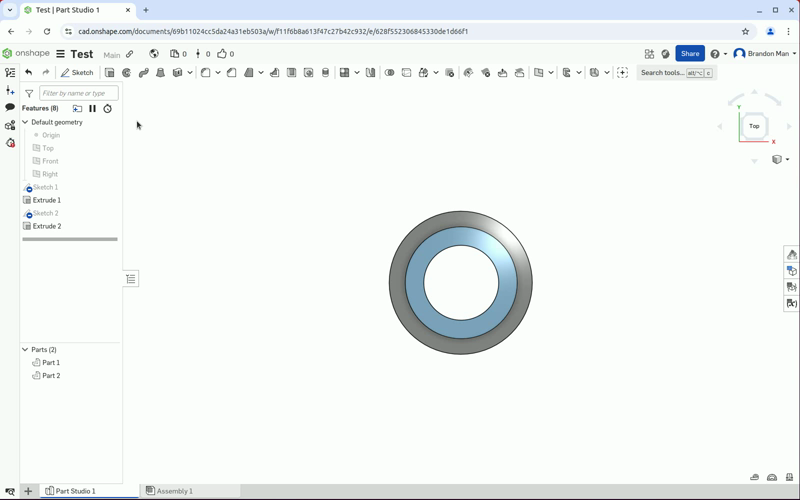
key(shift+h)
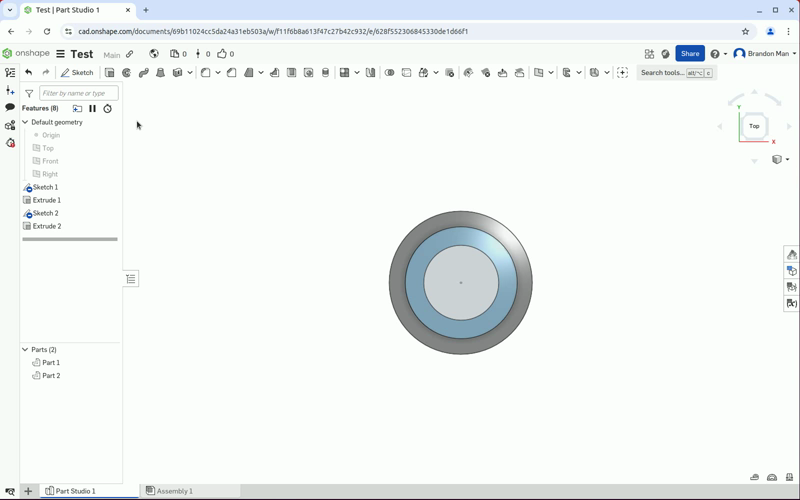
key(shift+7)
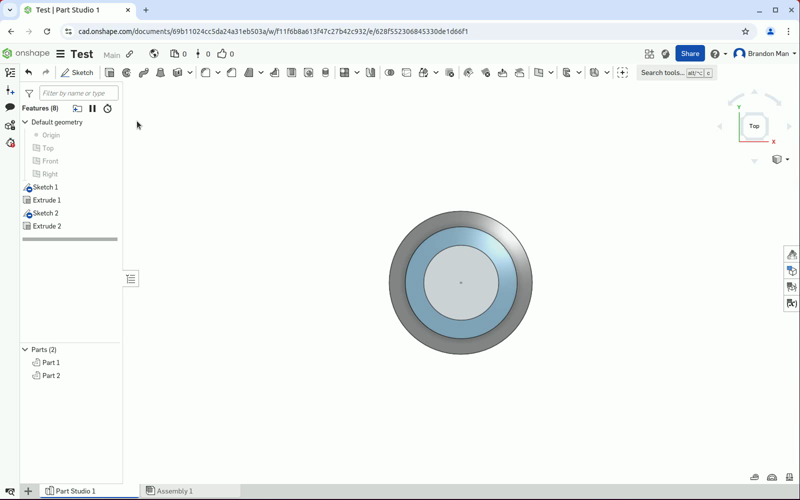
key(up, 3)
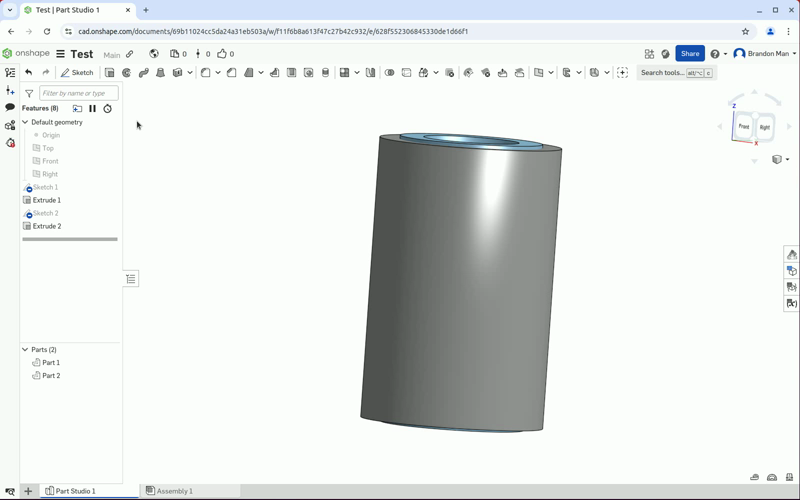
key(left, 3)
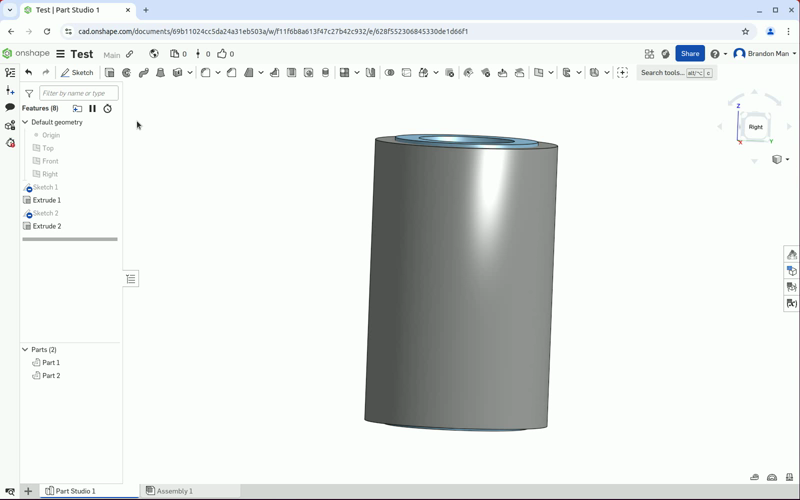
key(right, 3)
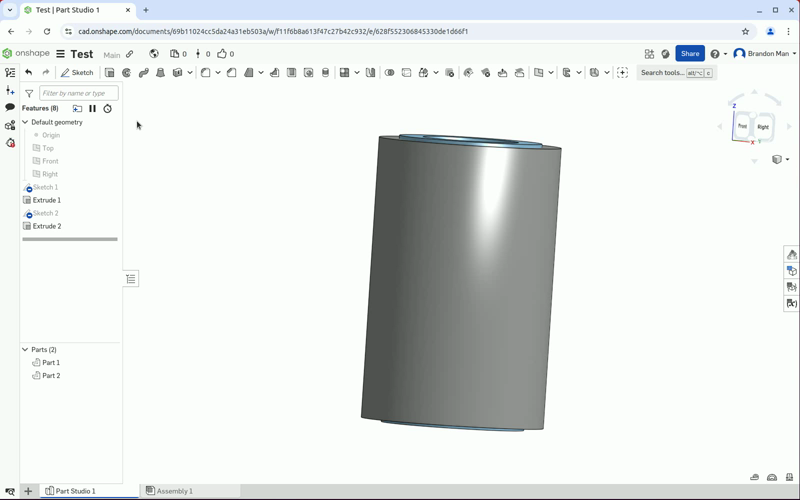
key(down, 3)
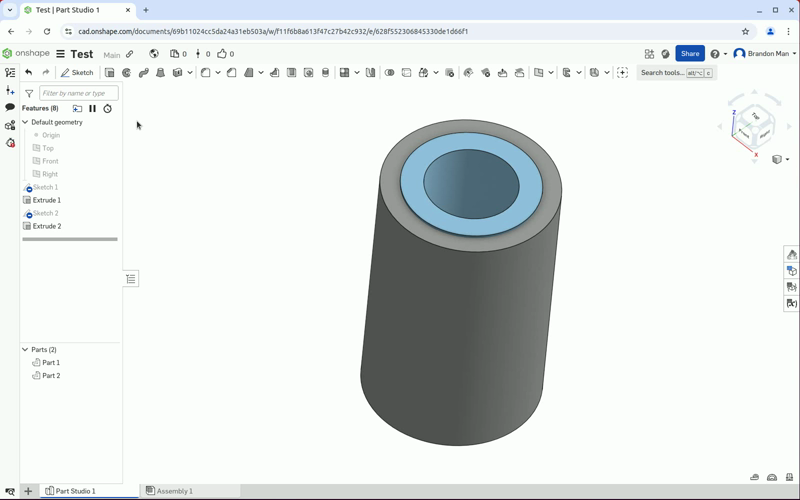
mouse_move(73, 189)
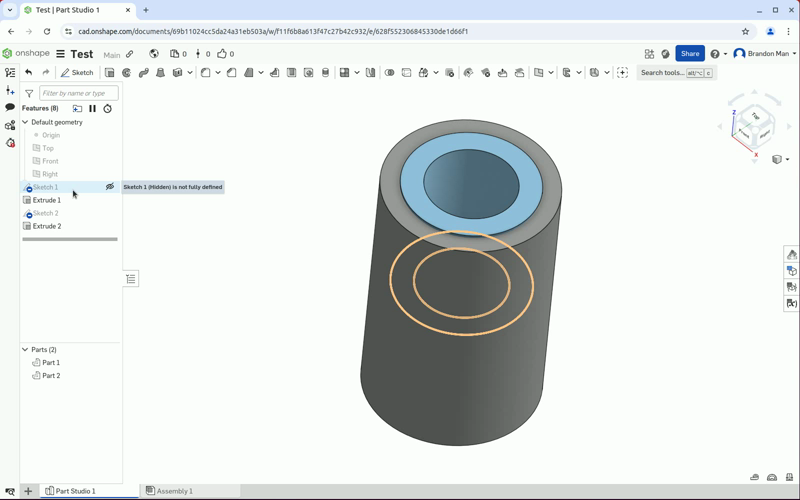
click(73, 189)